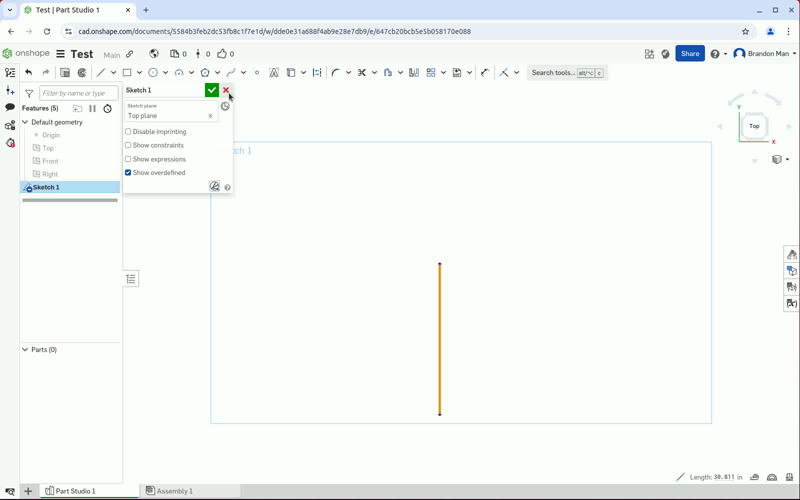
key(shift+h)
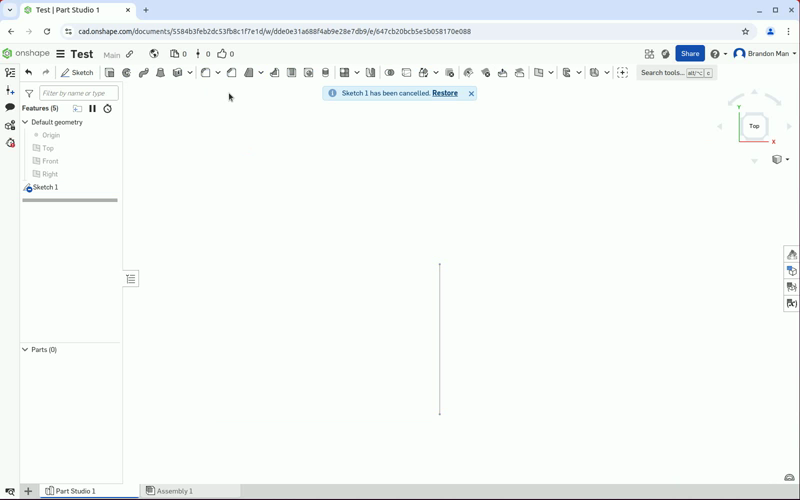
key(shift+s)
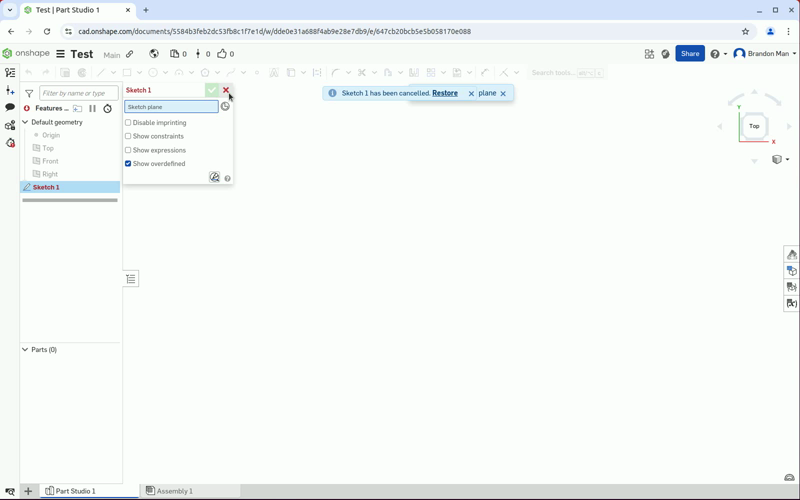
mouse_move(73, 150)
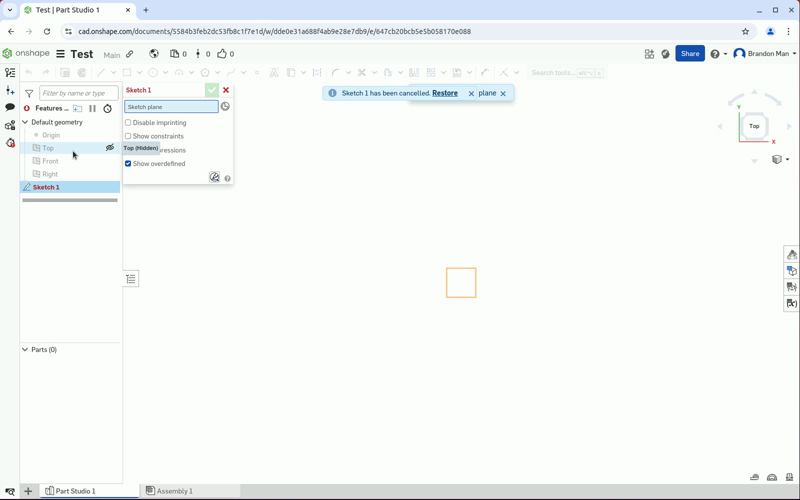
click(73, 150)
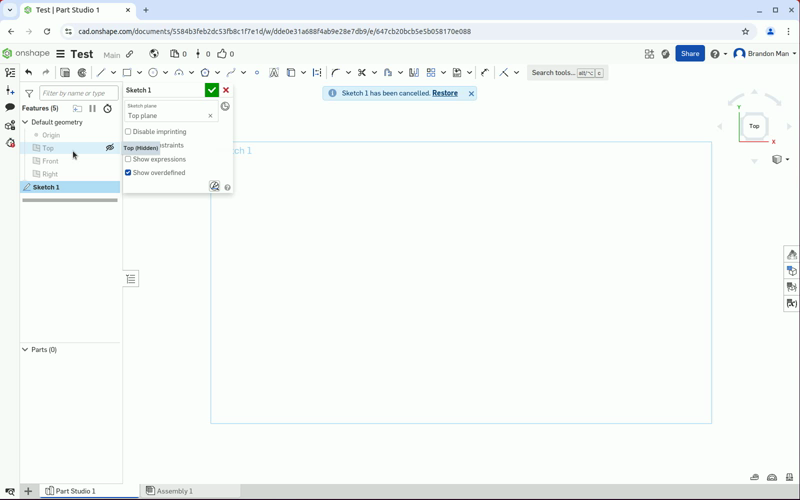
mouse_move(73, 352)
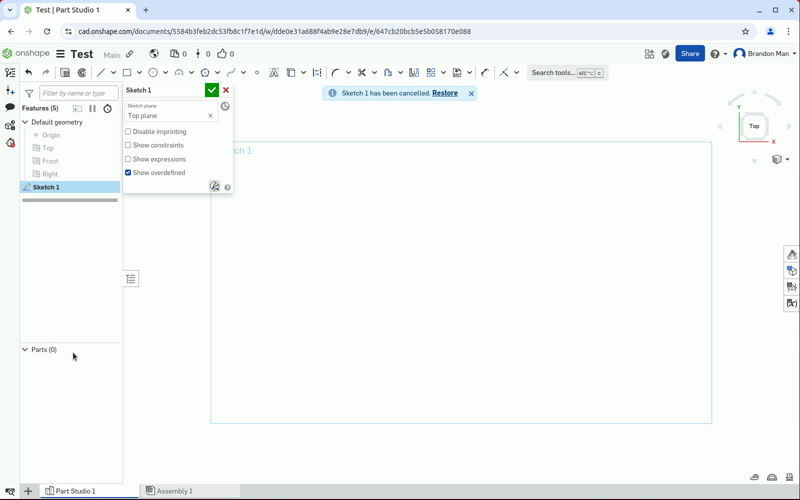
key(y)
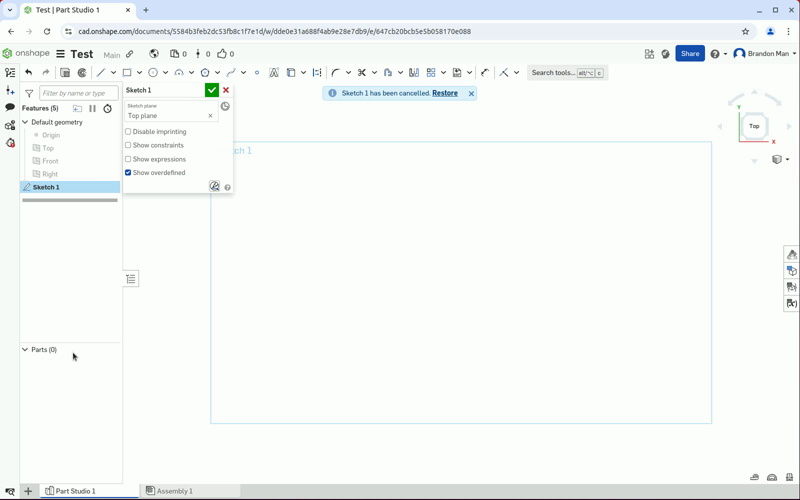
key(c)
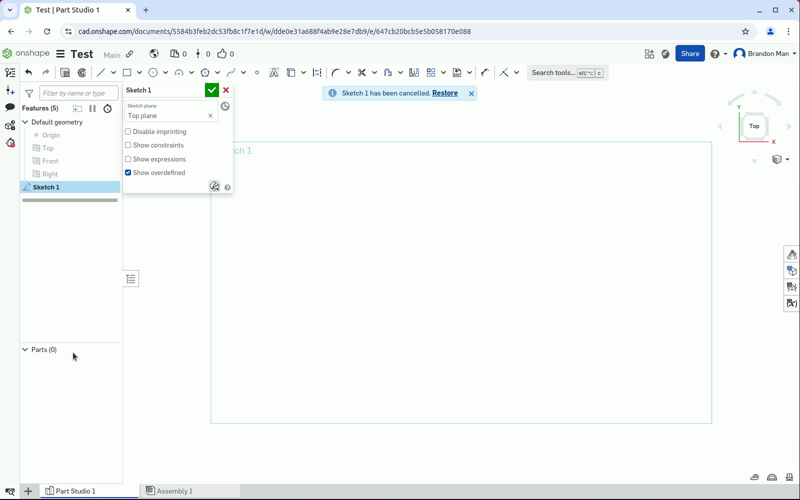
key_down(shift)
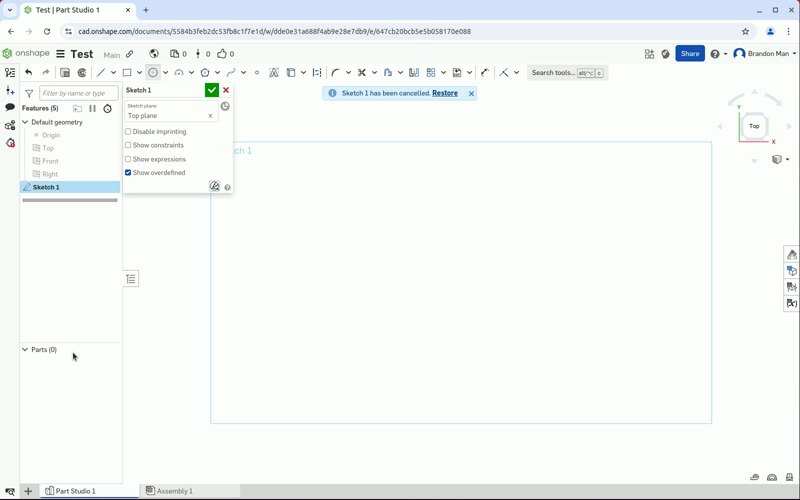
mouse_move(461, 282)
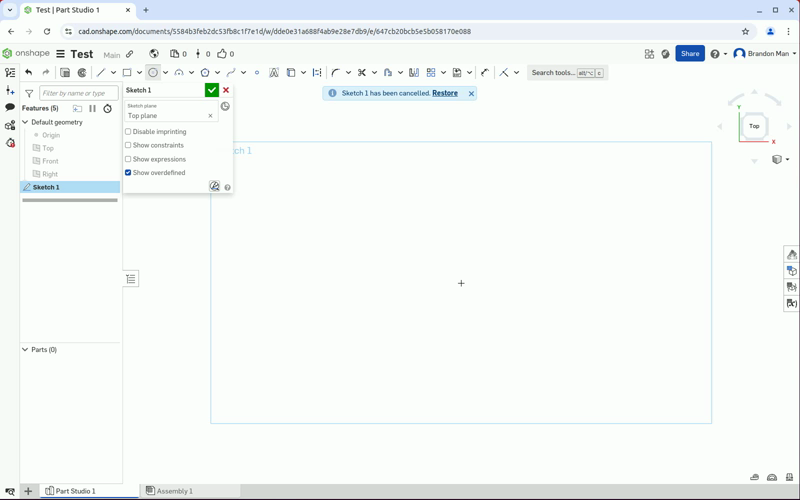
click(461, 282)
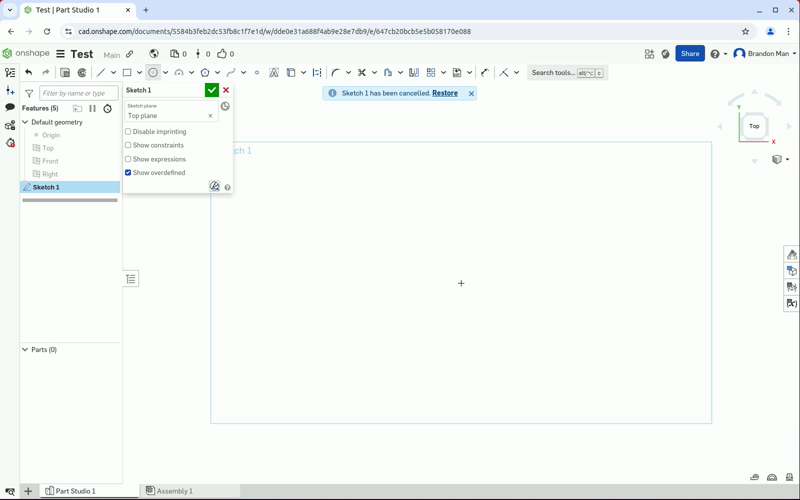
key_up(shift)
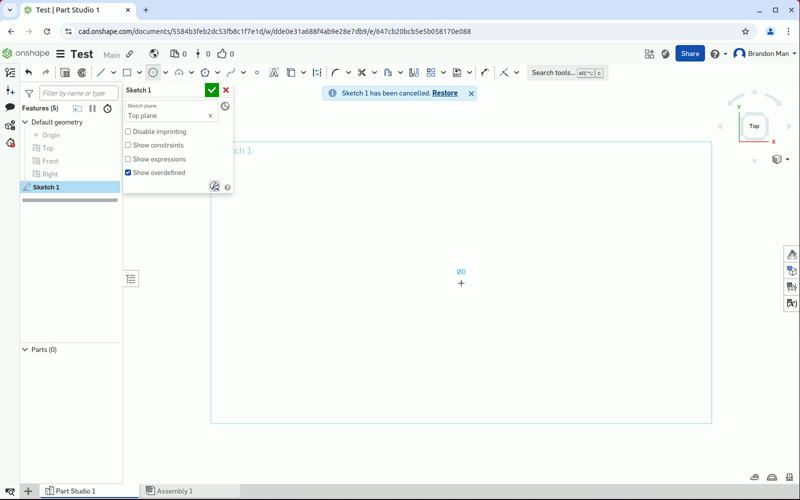
mouse_move(574, 282)
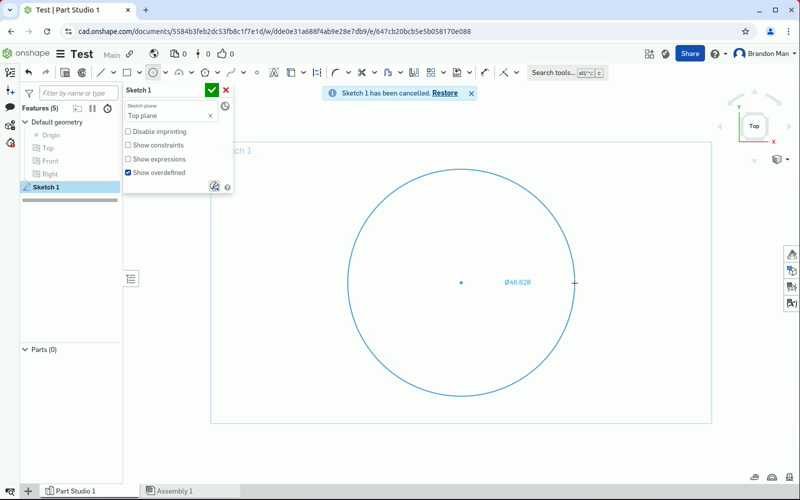
click(574, 282)
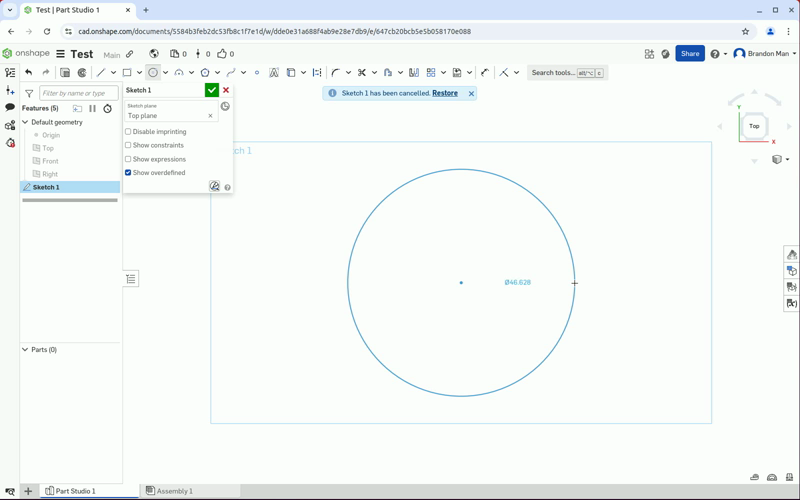
key(esc)
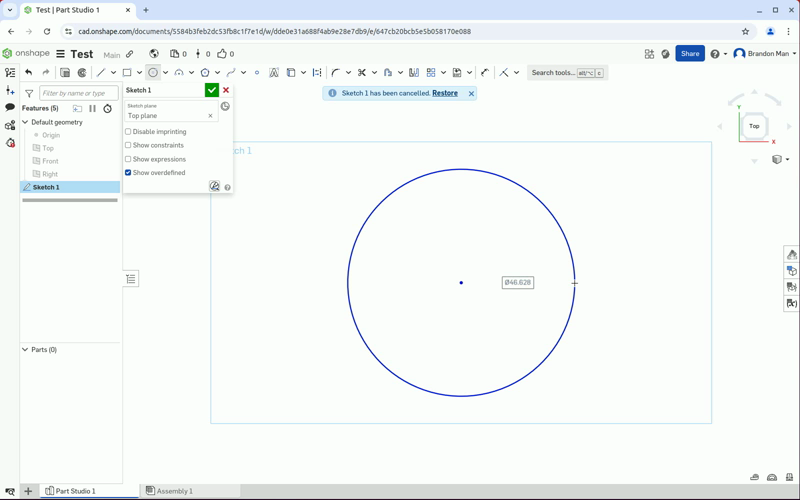
mouse_move(395, 318)
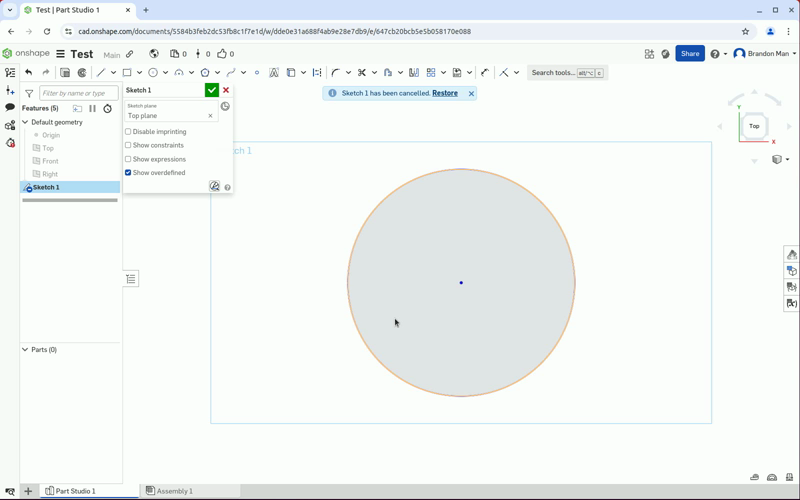
click(395, 318)
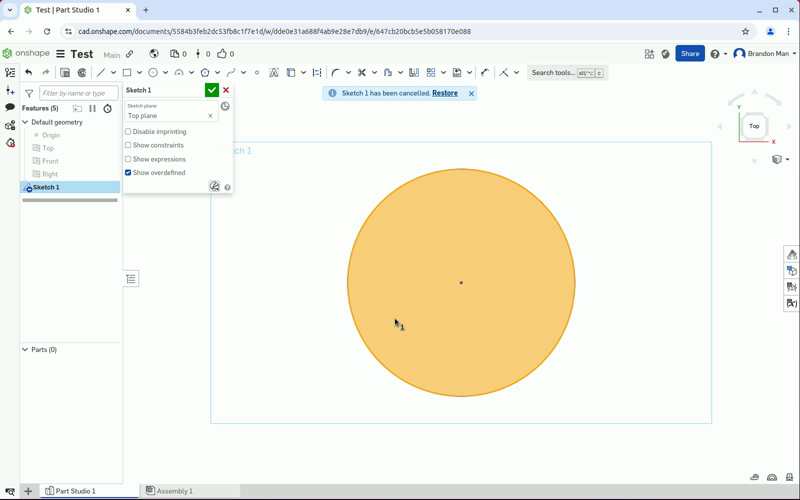
mouse_move(73, 352)
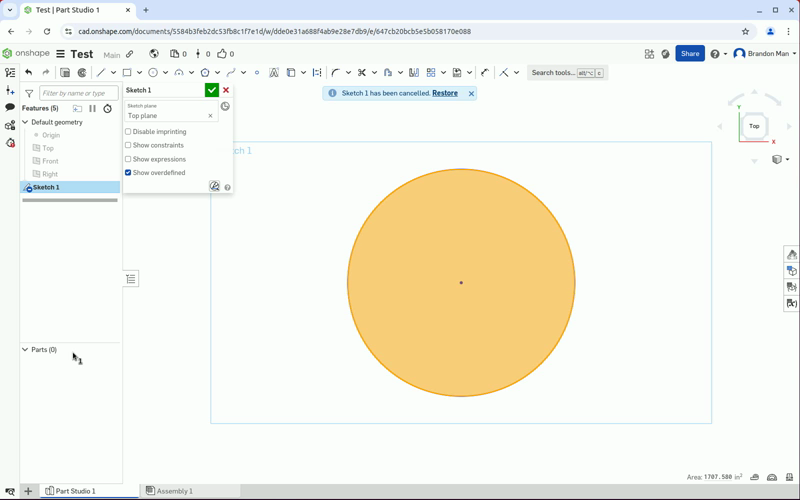
key(shift+y)
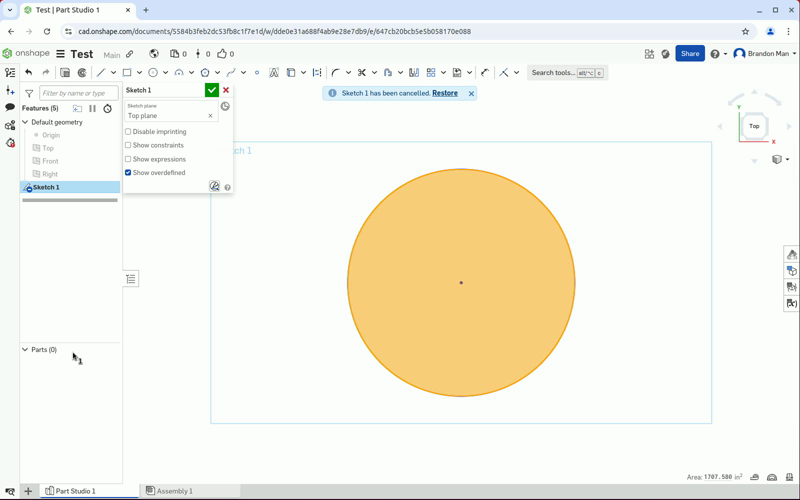
key(shift+e)
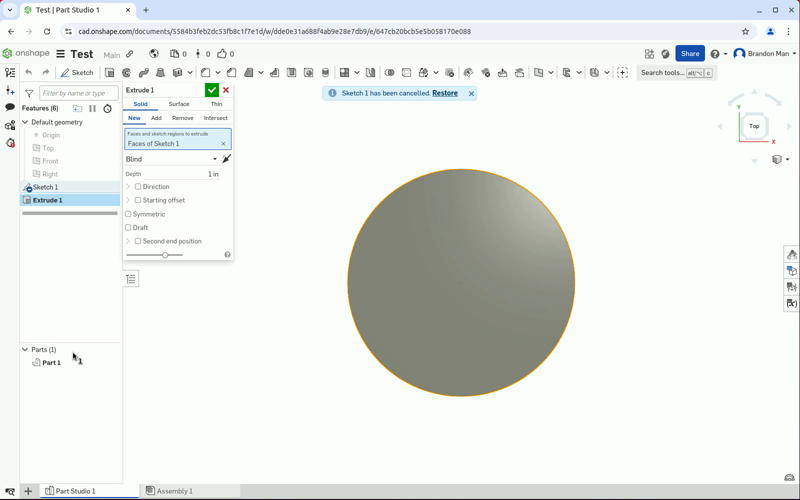
mouse_move(143, 106)
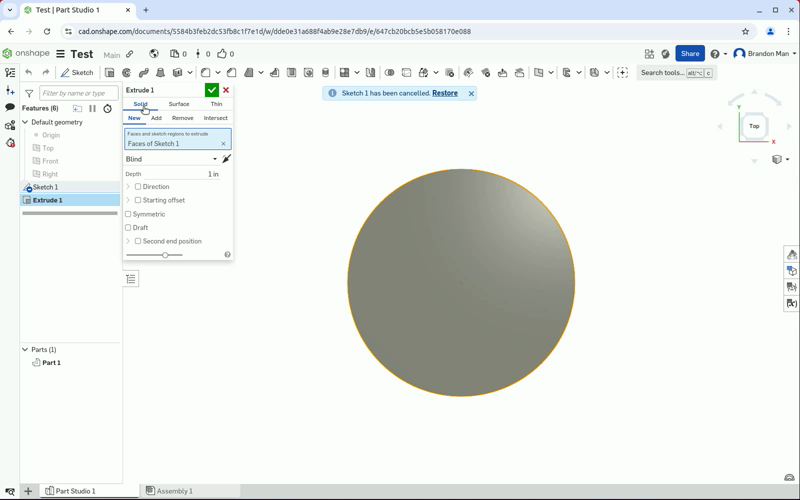
click(143, 106)
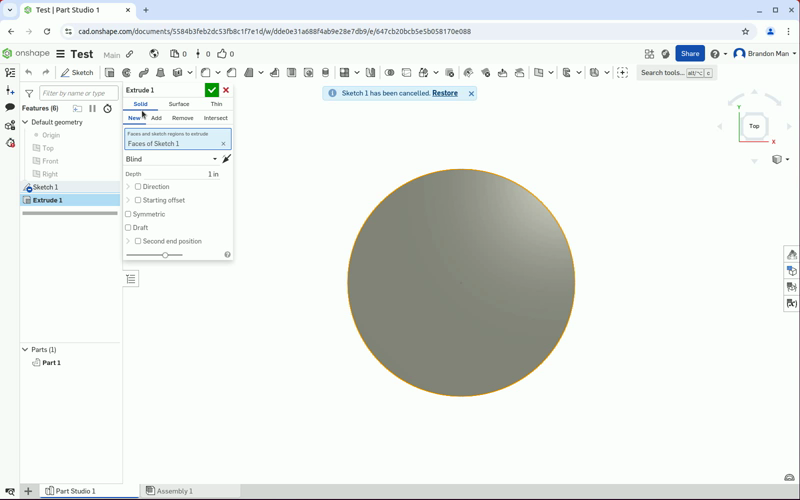
mouse_move(137, 120)
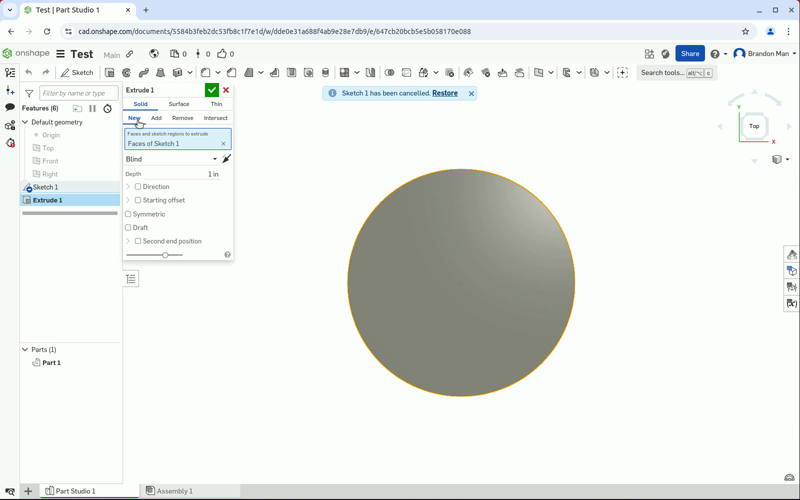
click(137, 120)
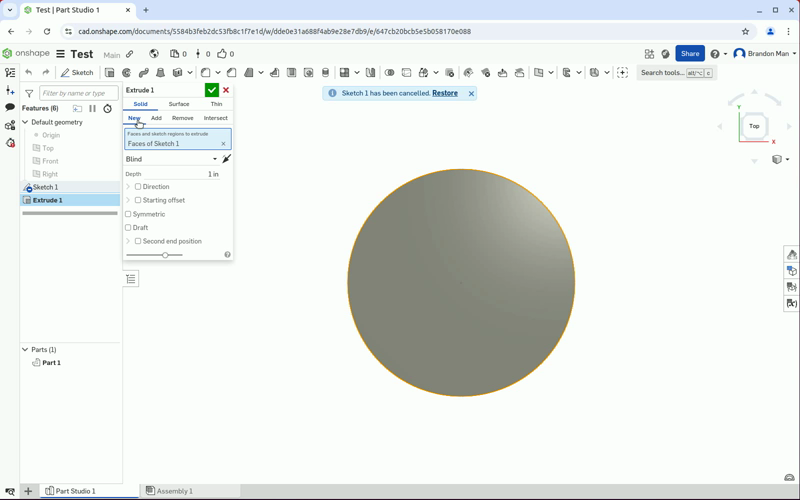
key(tab, 4)
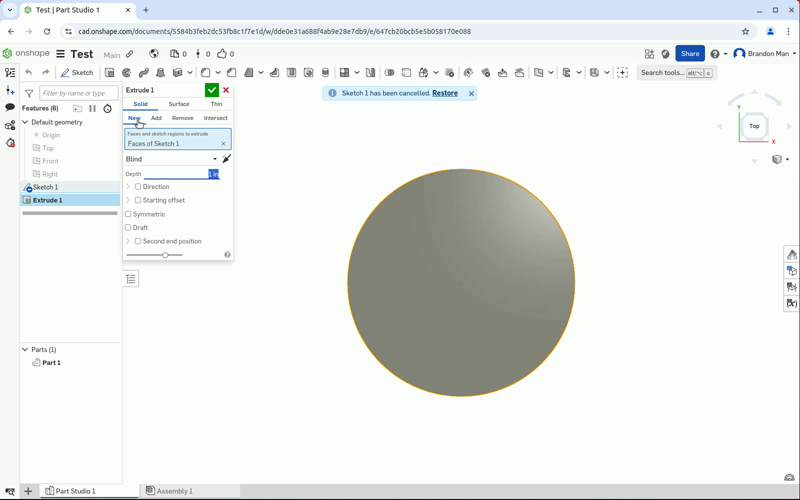
text(2.889)
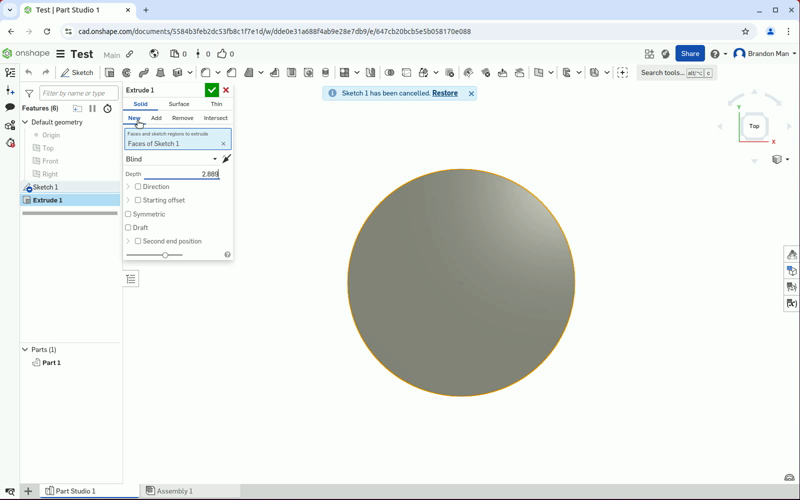
key(enter)
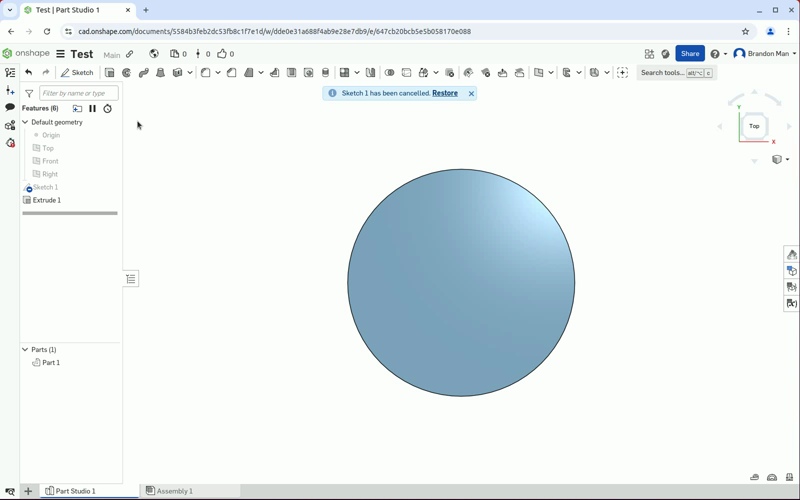
key(shift+h)
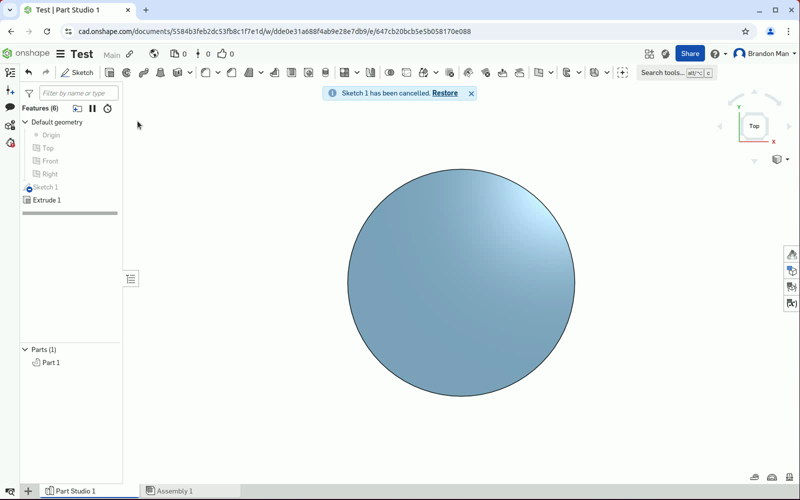
key(shift+h)
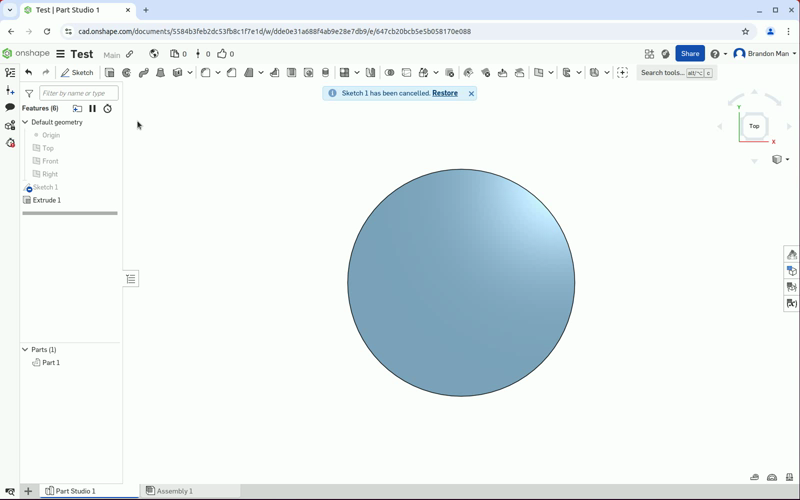
mouse_move(73, 189)
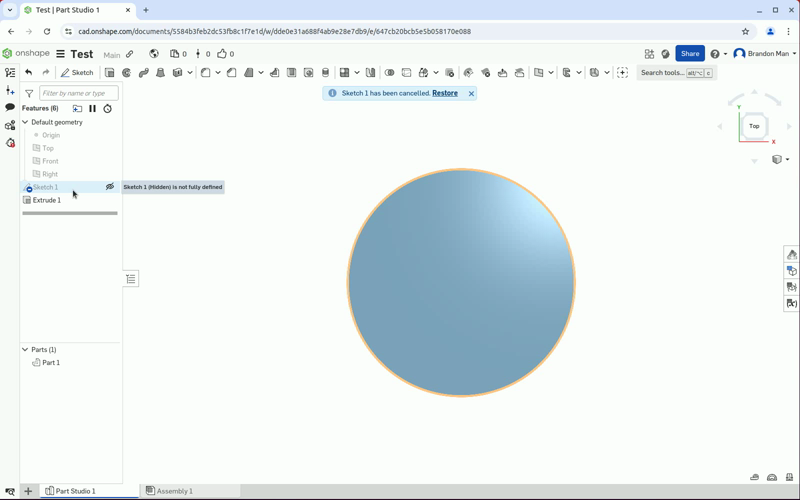
click(73, 189)
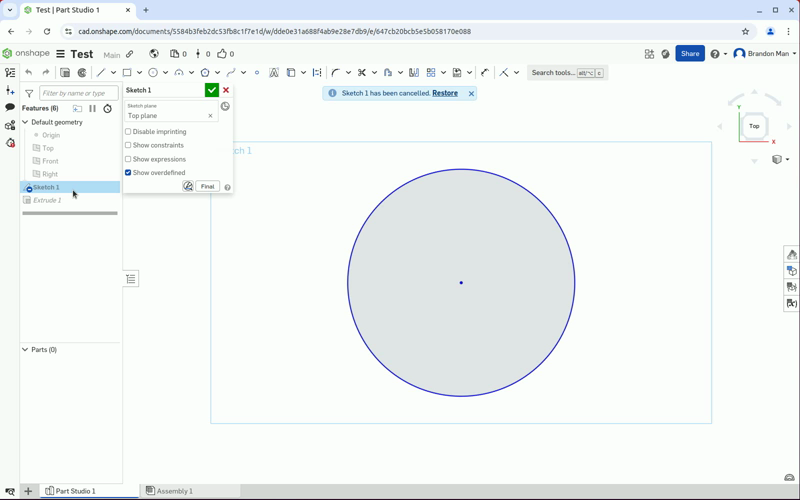
mouse_move(229, 92)
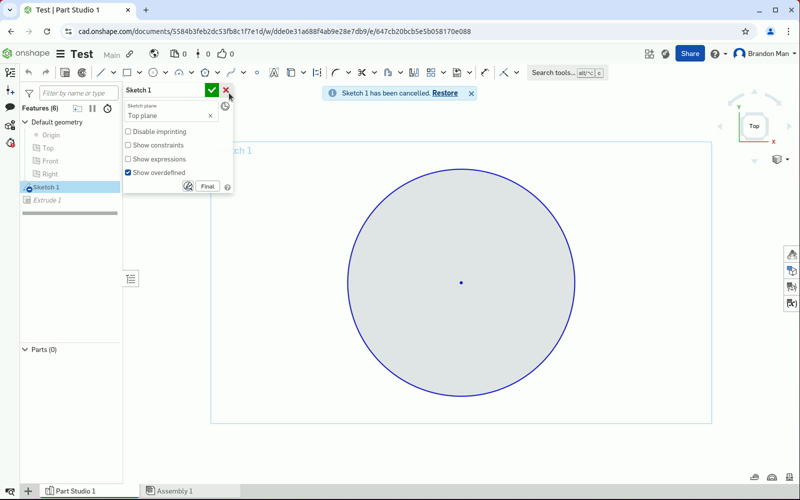
click(229, 92)
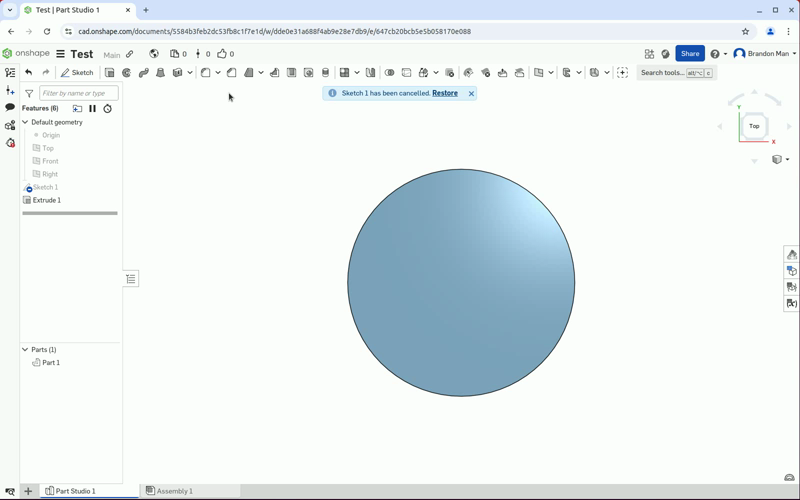
mouse_move(541, 75)
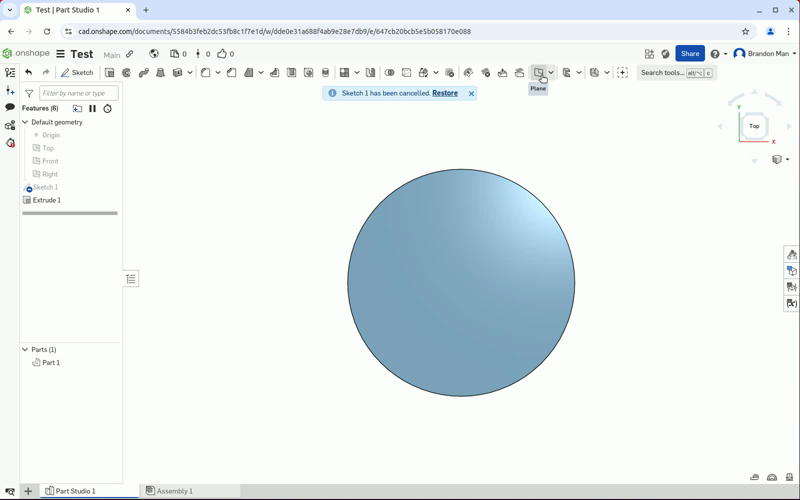
click(541, 75)
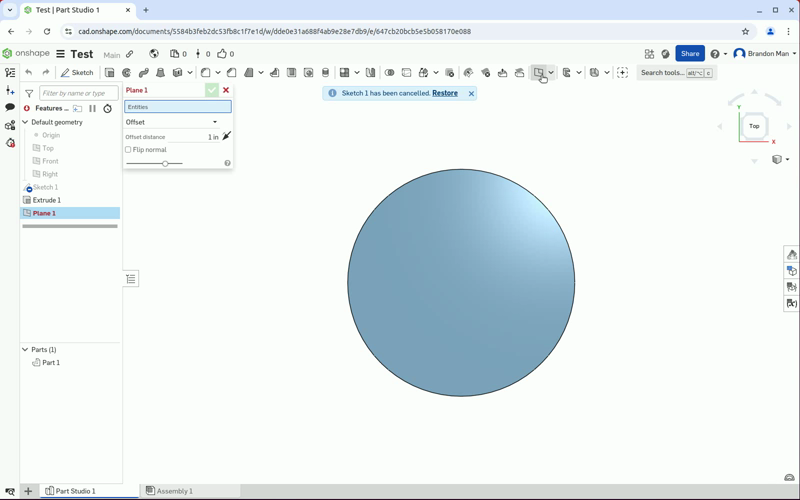
mouse_move(73, 150)
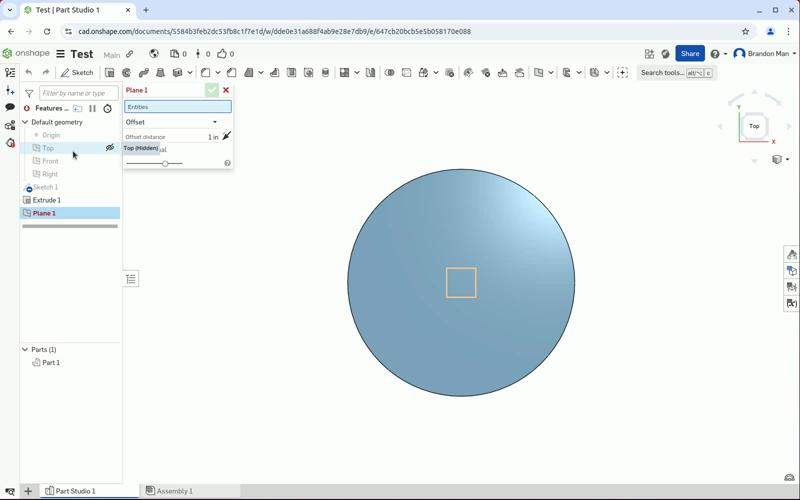
click(73, 150)
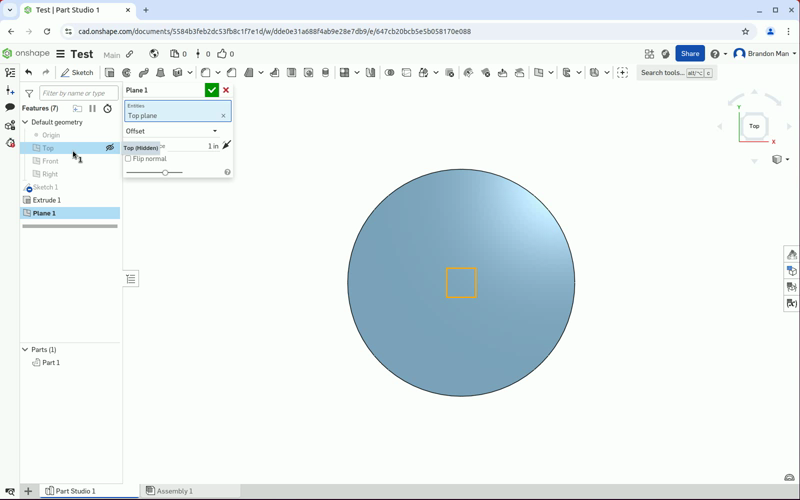
key(tab, 2)
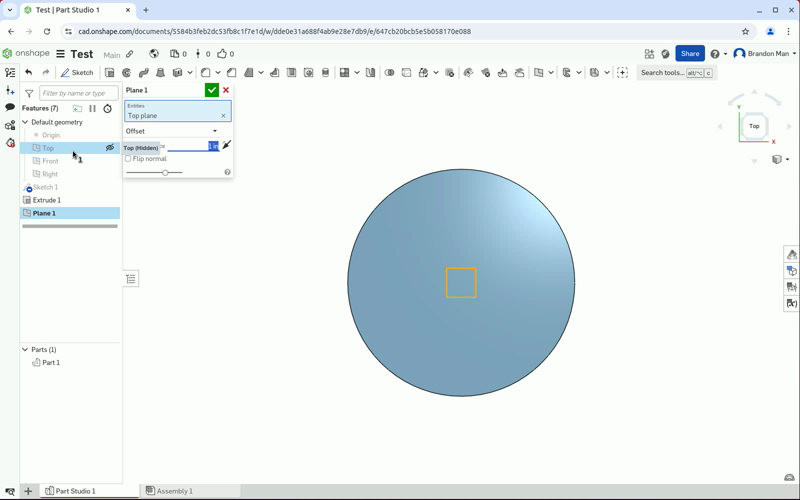
text(2.896)
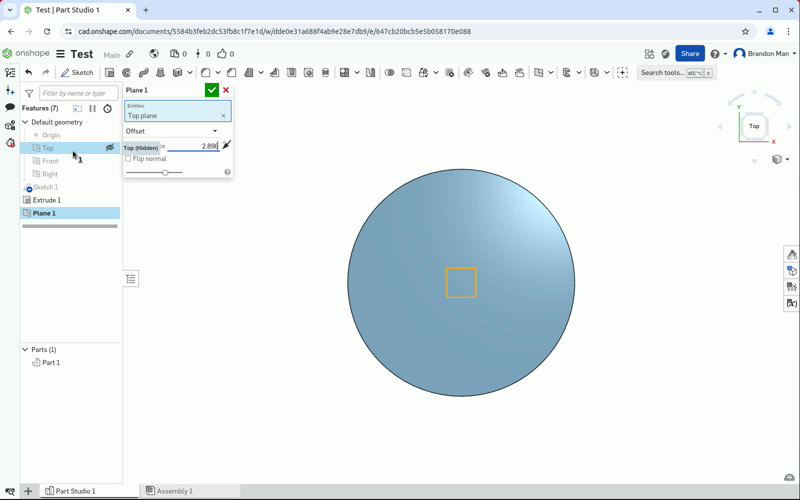
key(enter, 2)
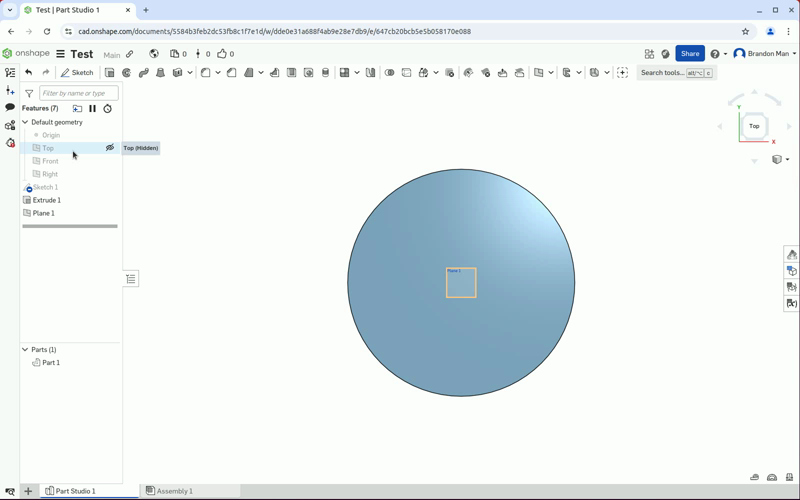
key(shift+s)
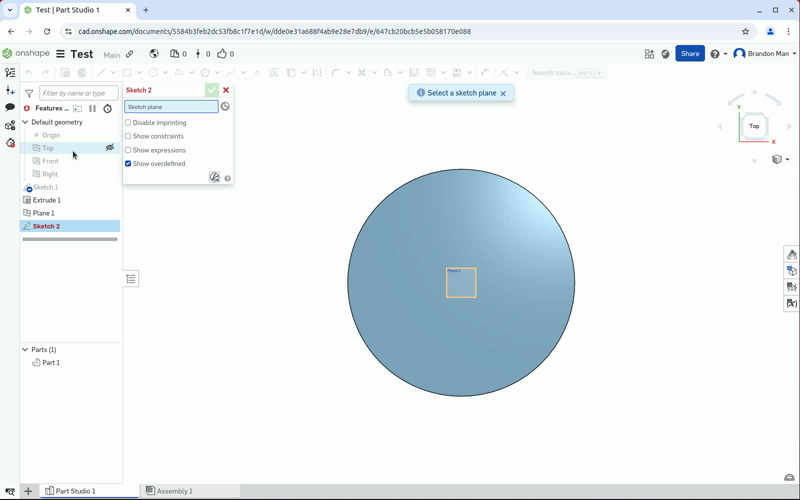
mouse_move(73, 215)
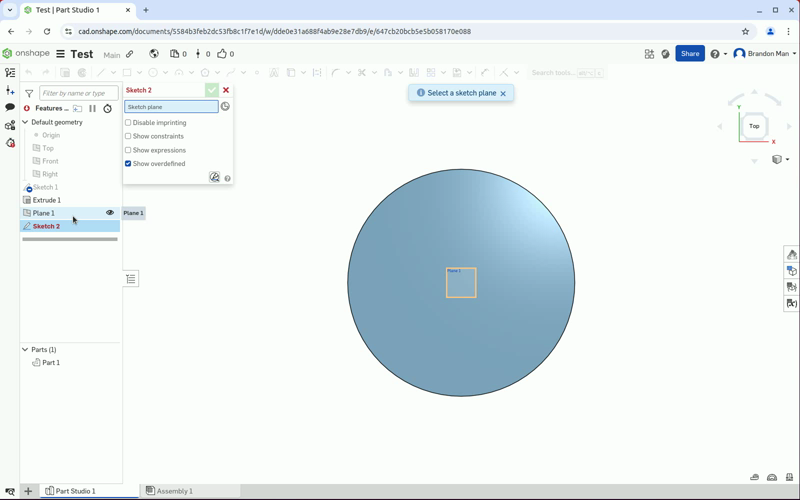
click(73, 215)
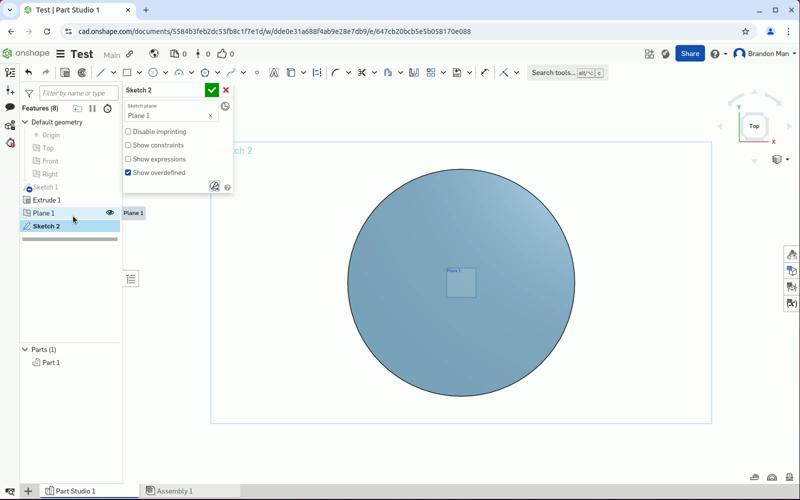
mouse_move(73, 352)
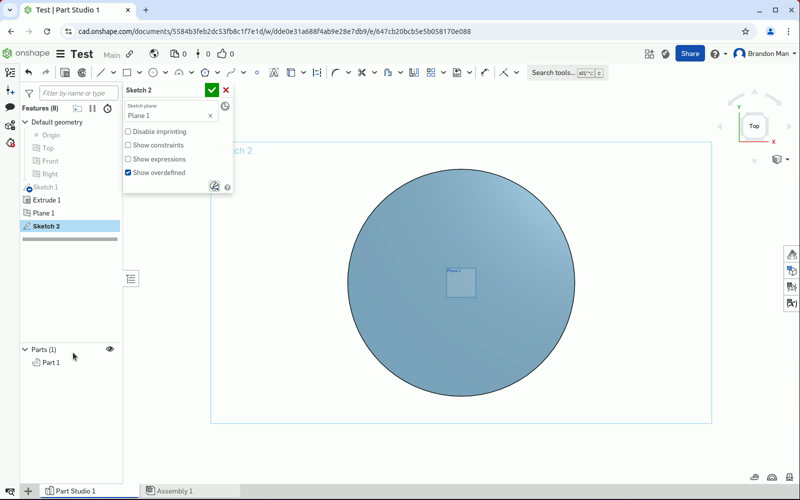
key(y)
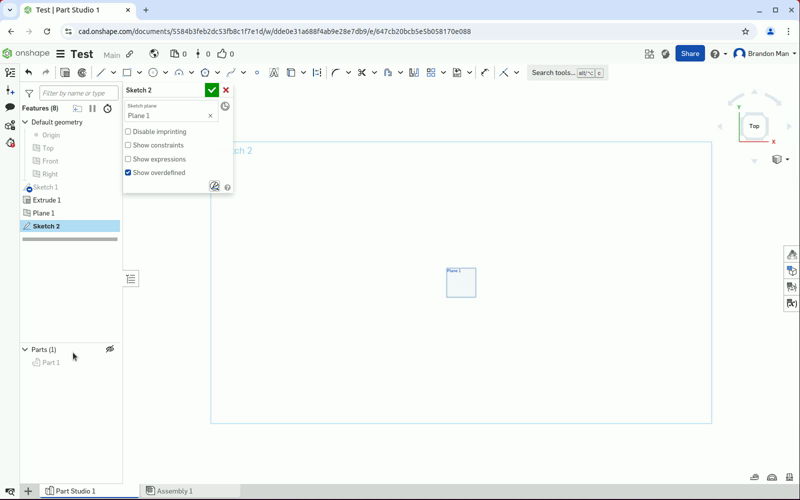
key(l)
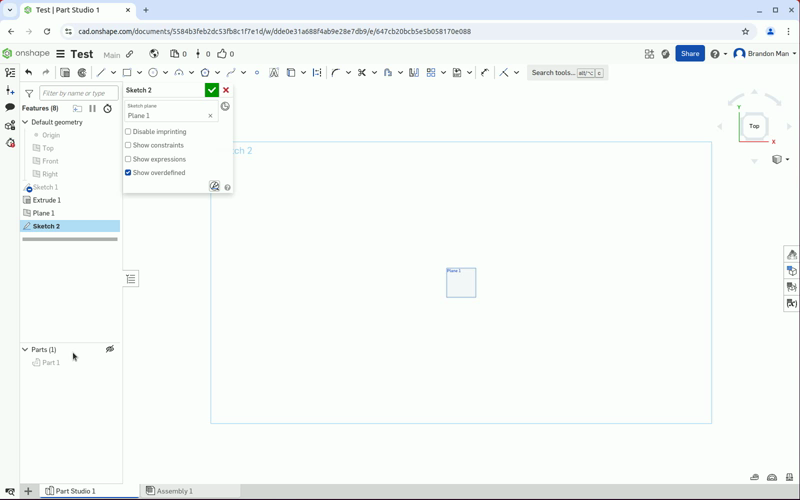
key_down(shift)
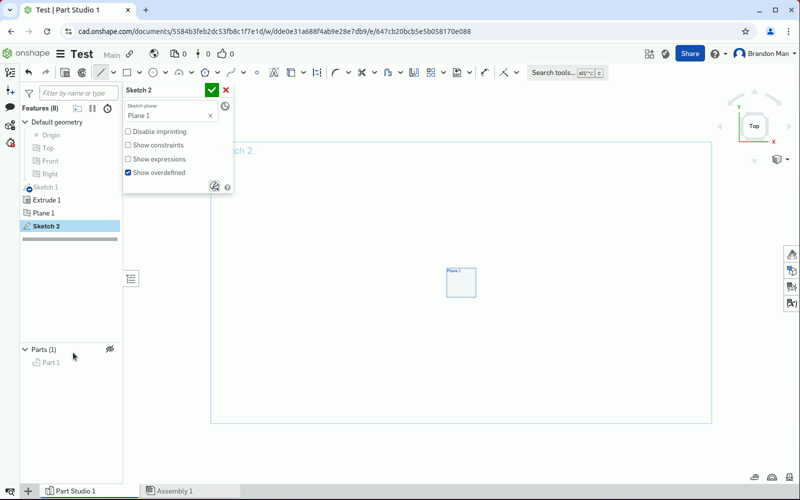
mouse_move(418, 353)
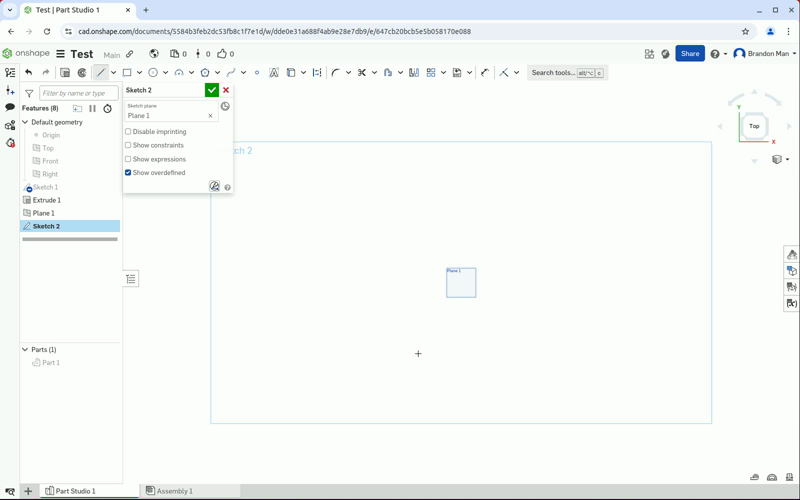
click(418, 353)
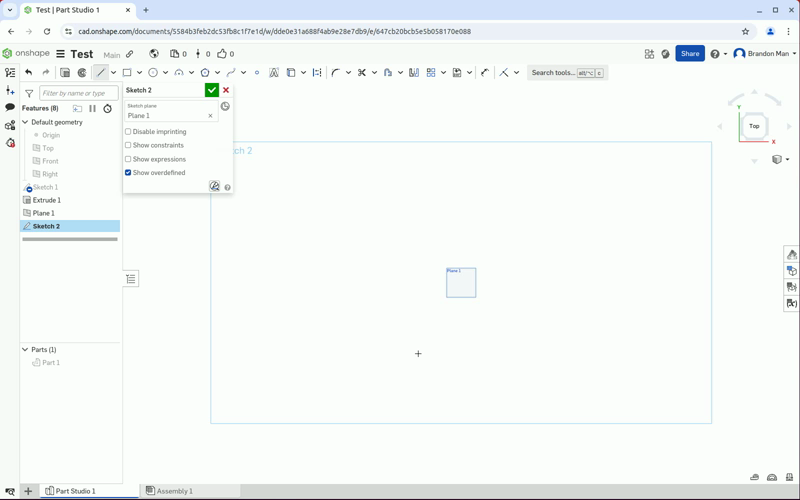
key_up(shift)
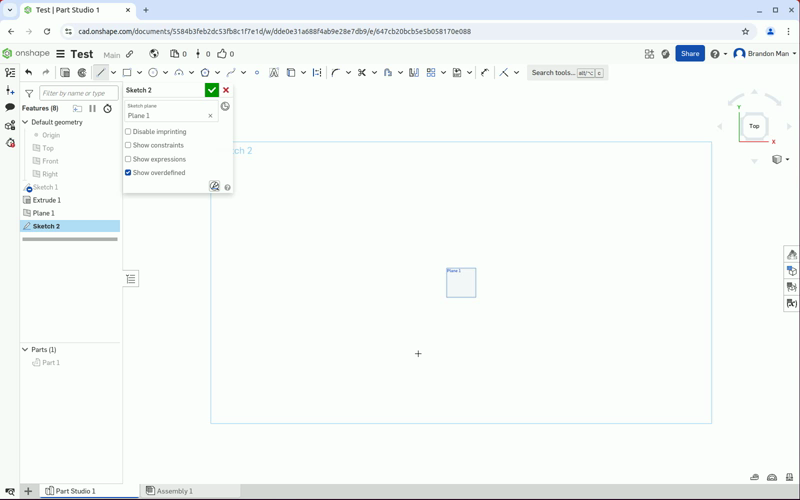
key_down(shift)
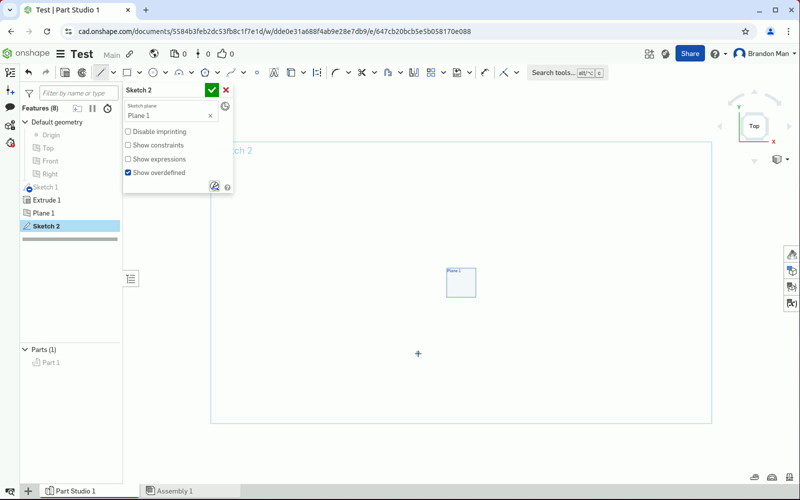
mouse_move(502, 353)
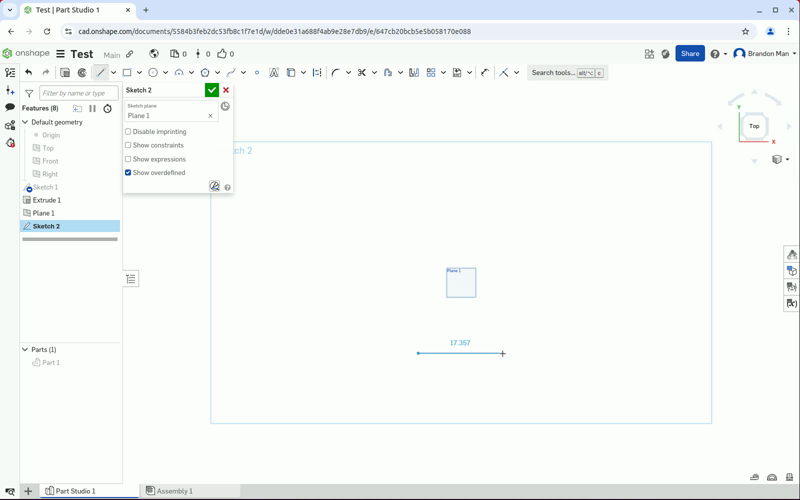
click(502, 353)
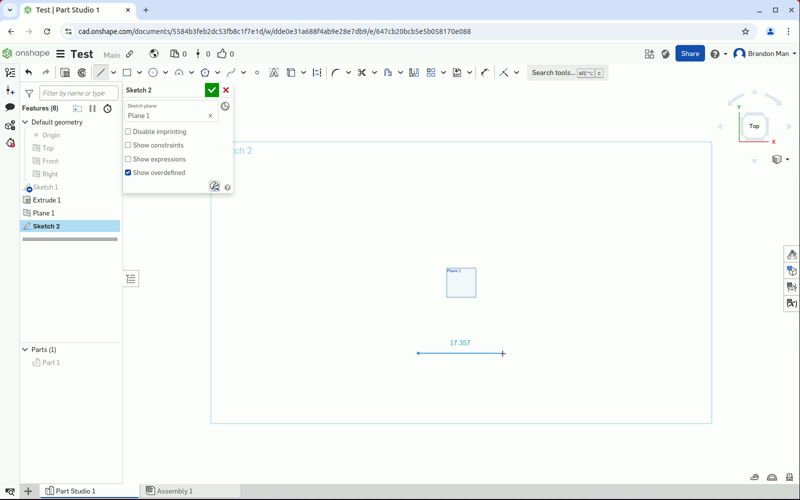
key_up(shift)
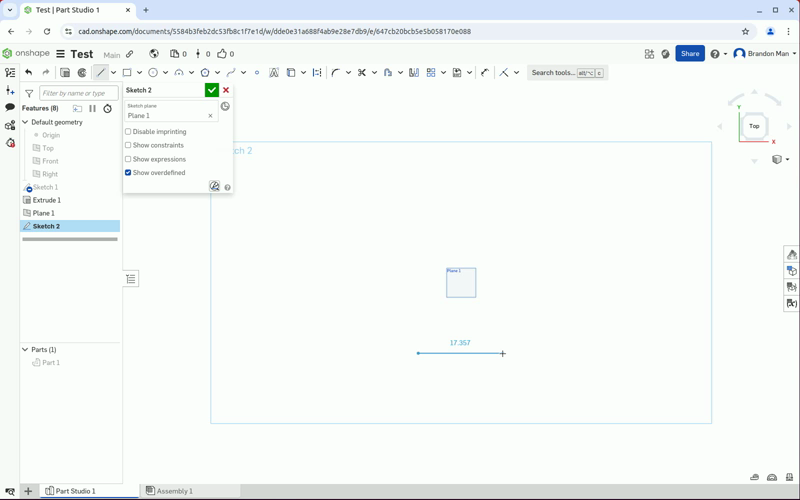
key_down(shift)
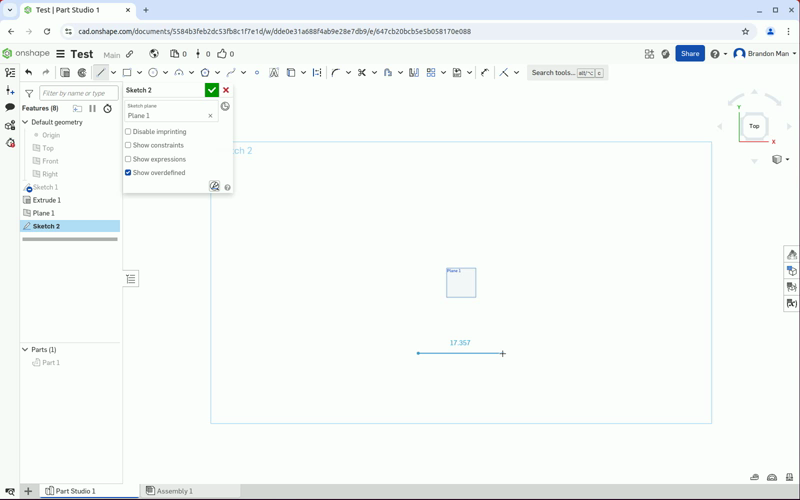
mouse_move(502, 213)
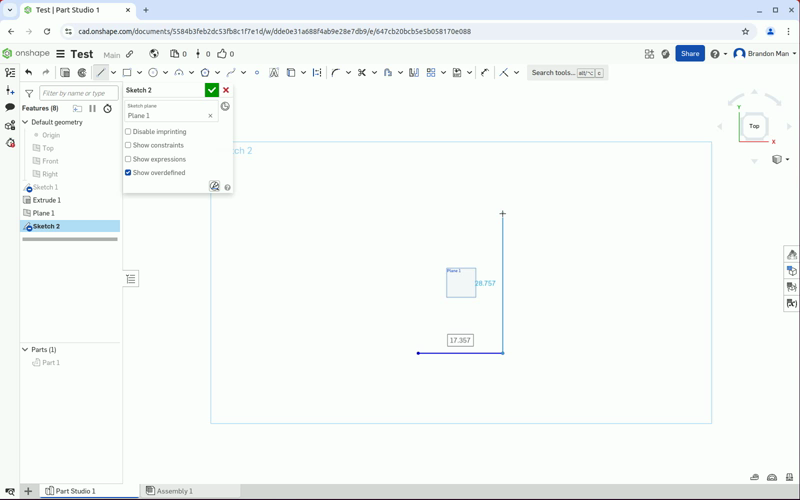
click(502, 213)
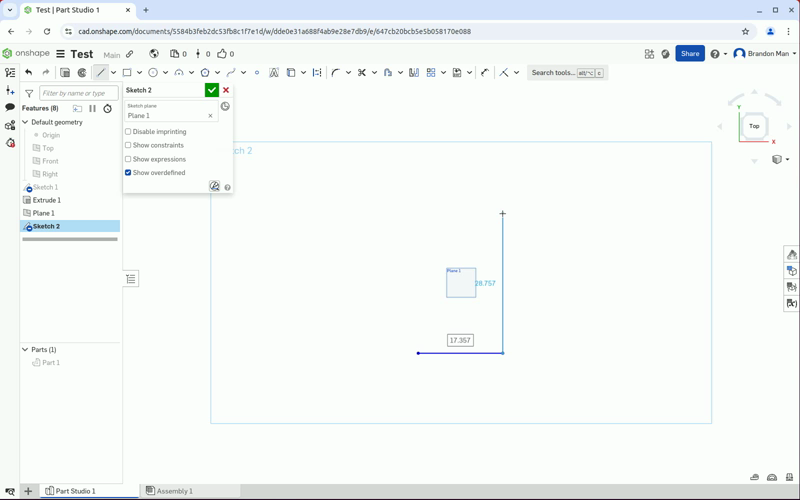
key_up(shift)
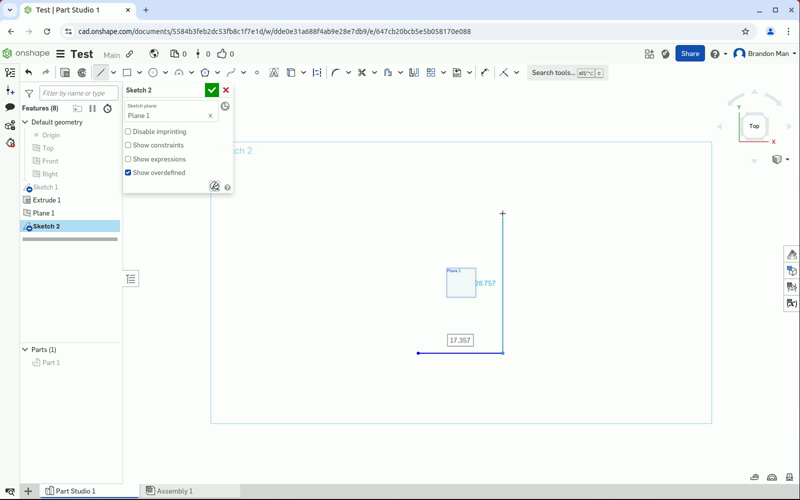
key_down(shift)
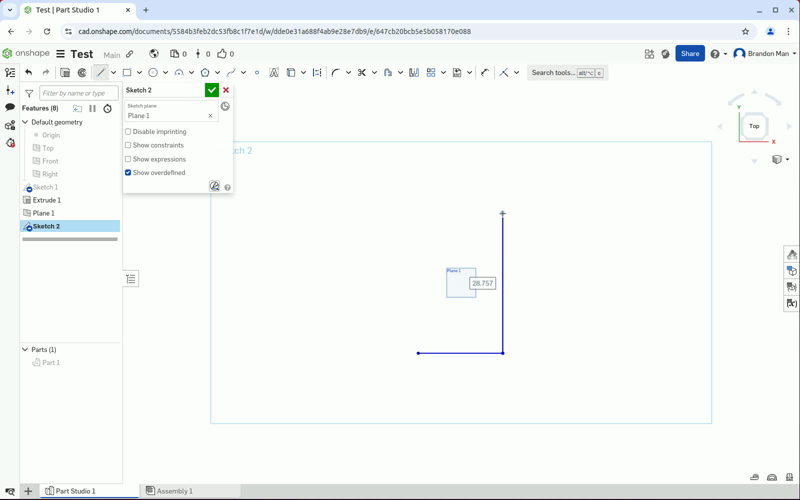
mouse_move(418, 213)
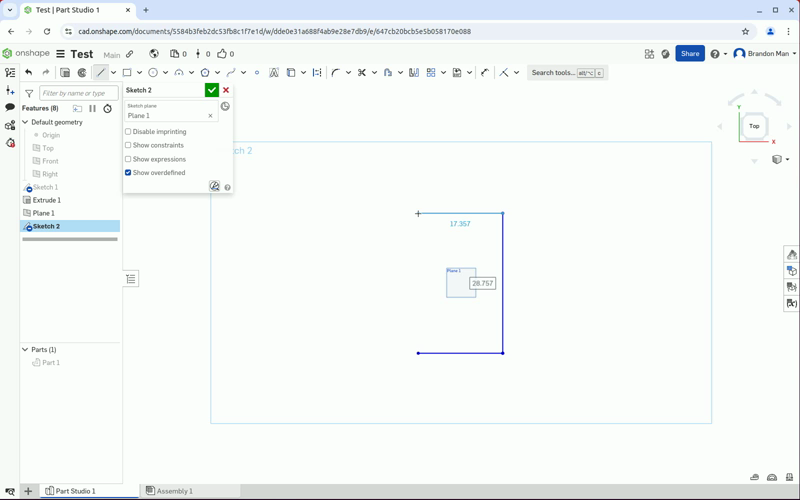
click(418, 213)
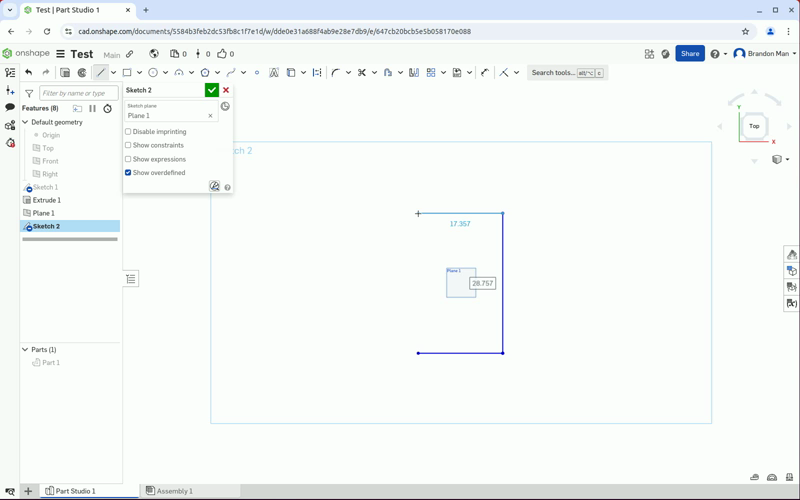
key_up(shift)
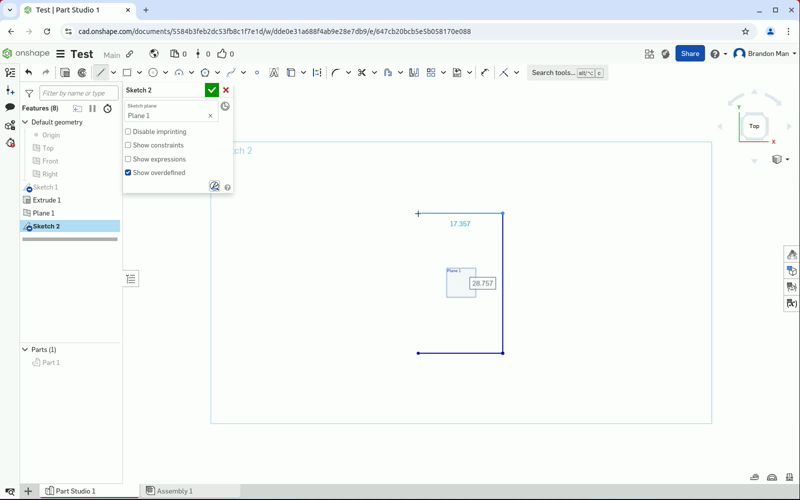
key_down(shift)
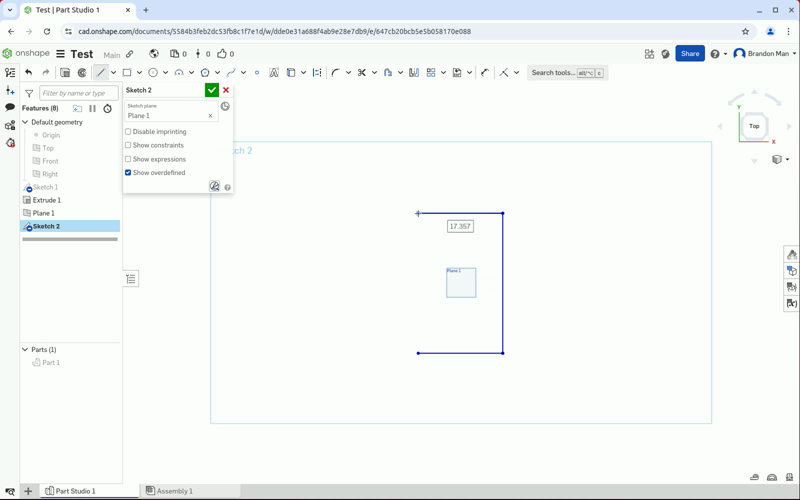
mouse_move(418, 353)
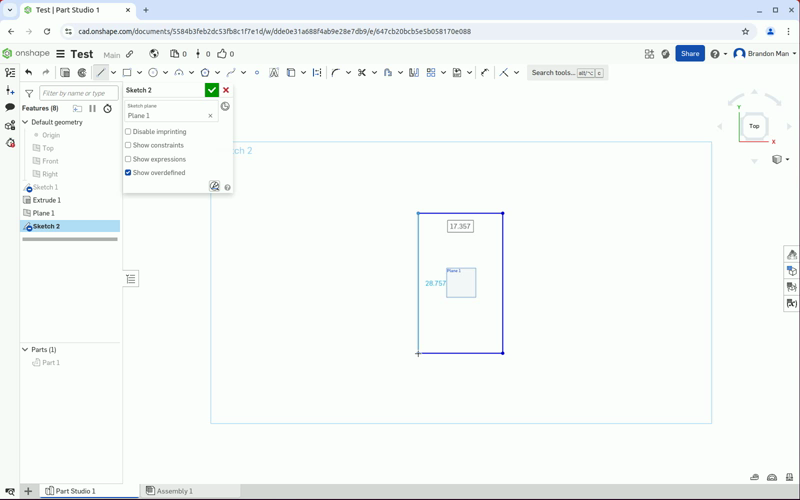
key_up(shift)
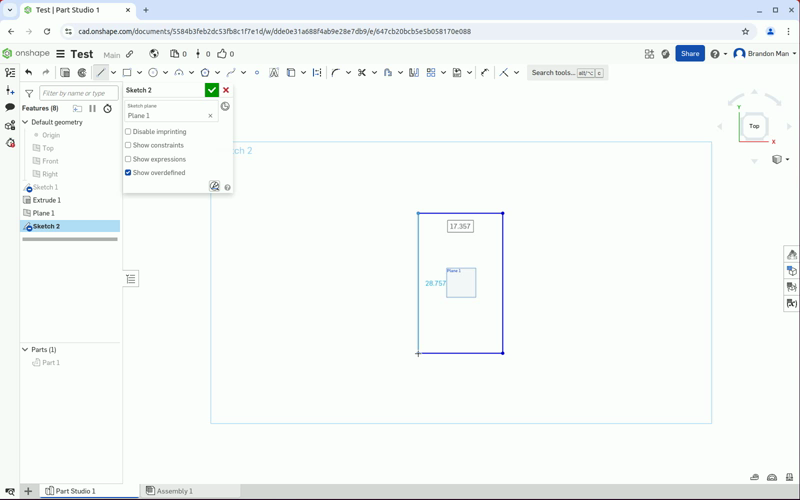
click(418, 353)
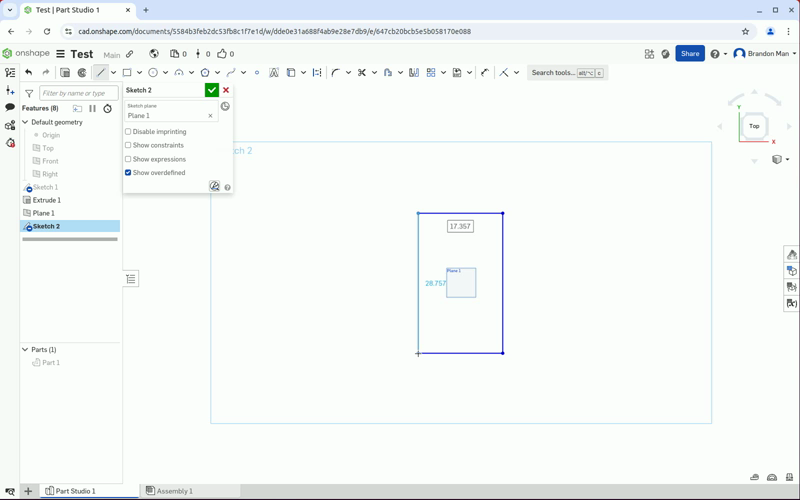
key(esc)
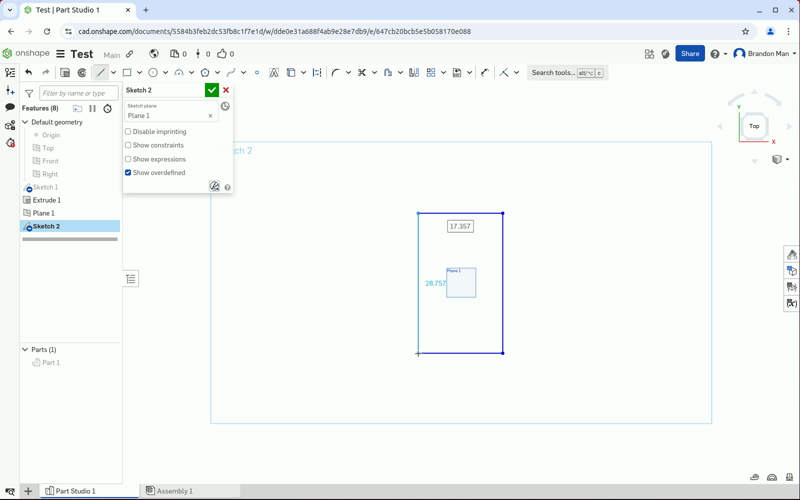
mouse_move(462, 295)
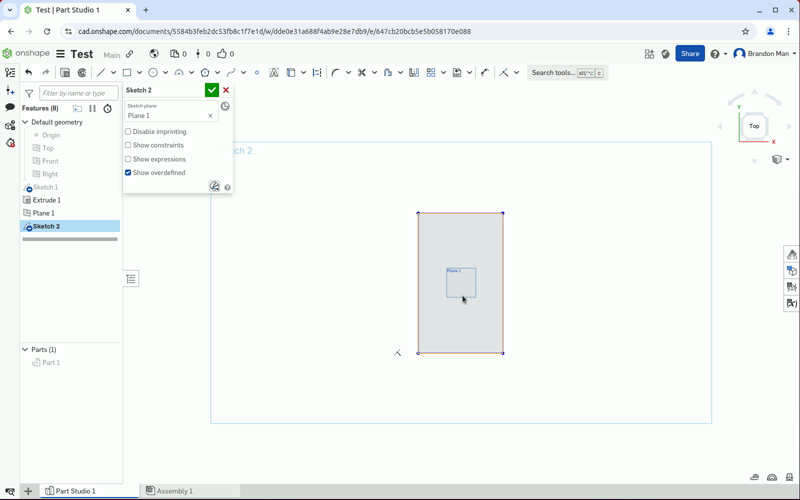
click(462, 295)
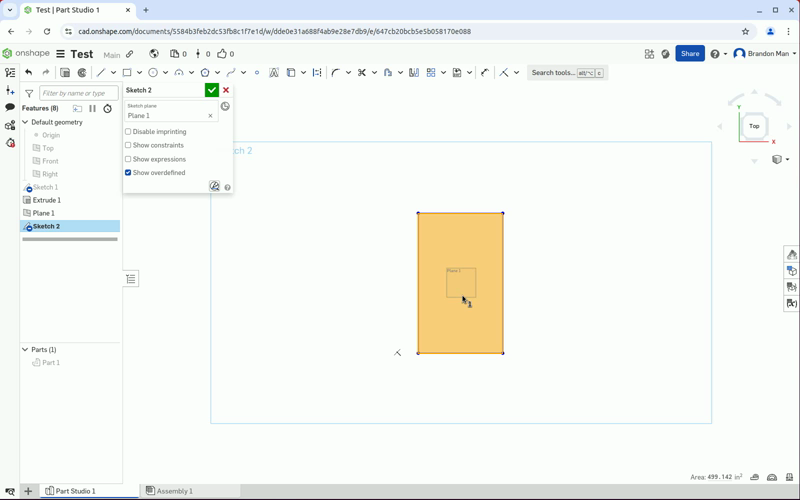
mouse_move(73, 352)
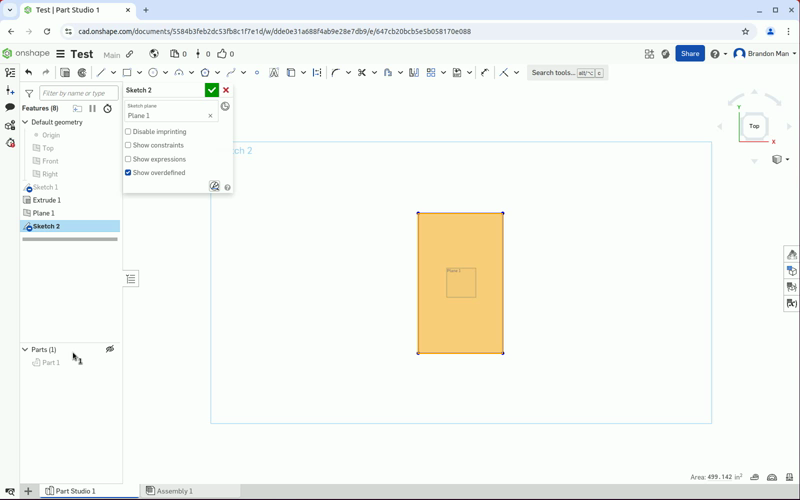
key(shift+y)
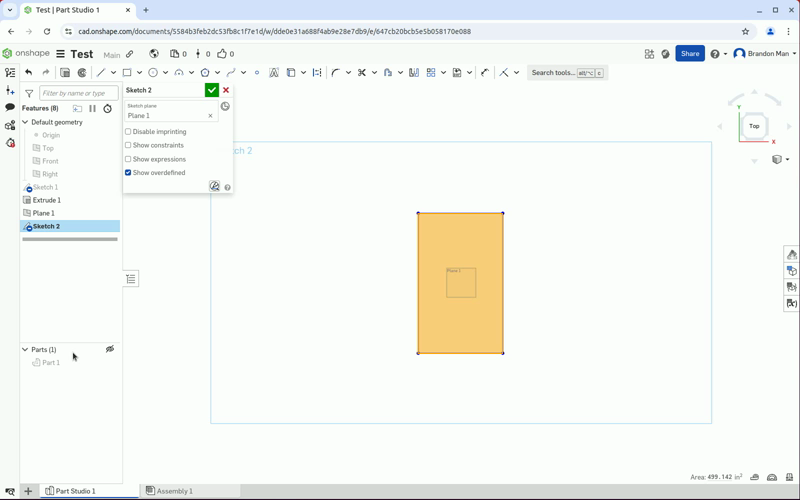
key(shift+e)
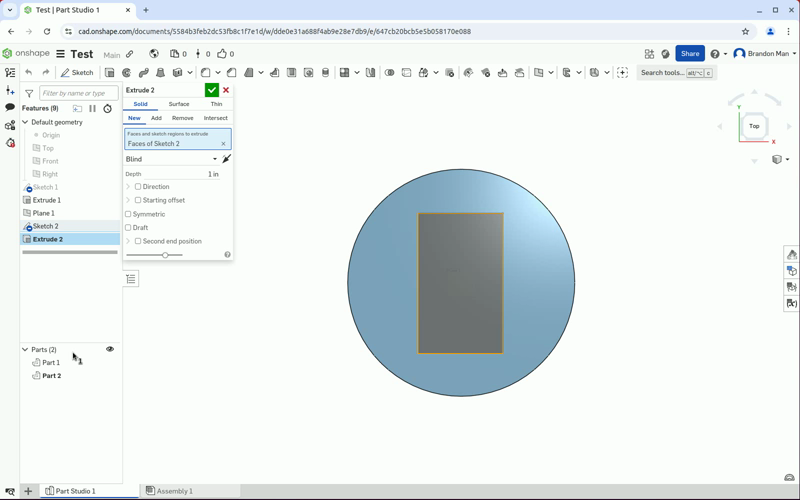
mouse_move(143, 106)
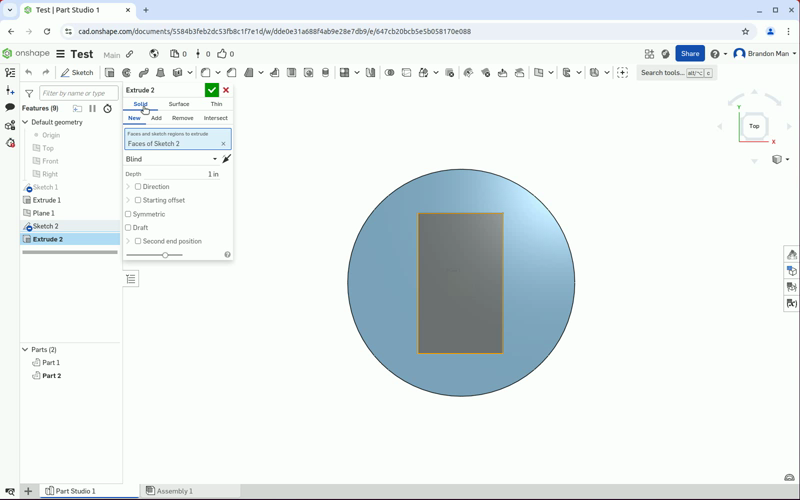
click(143, 106)
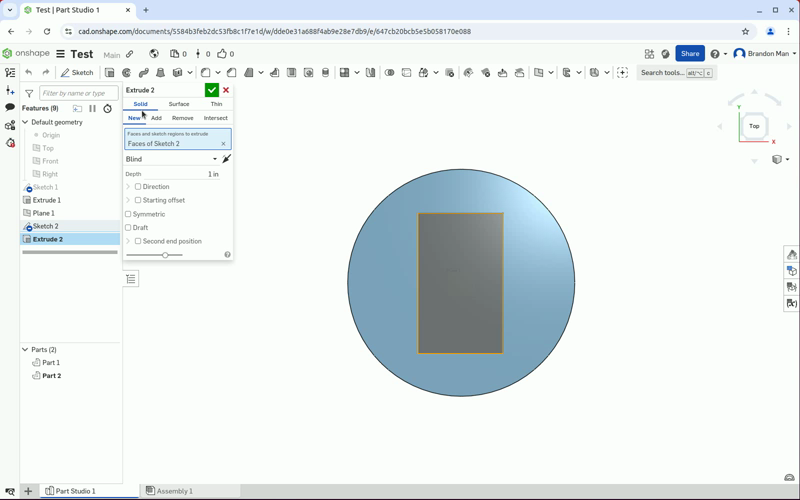
mouse_move(137, 120)
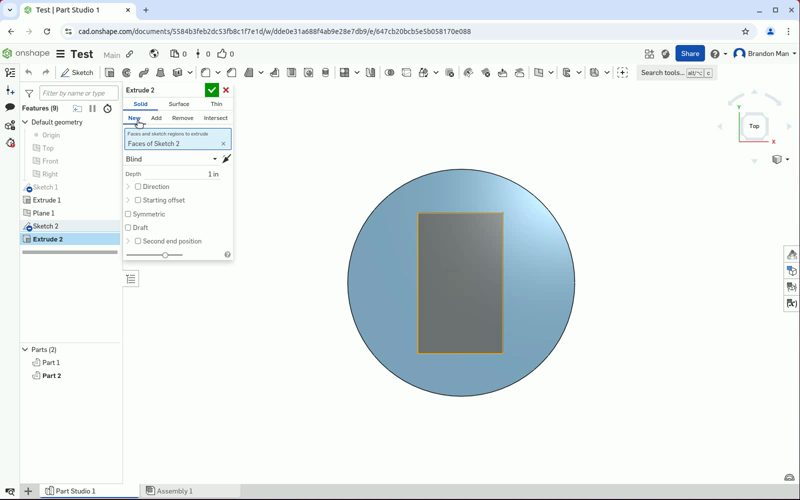
click(137, 120)
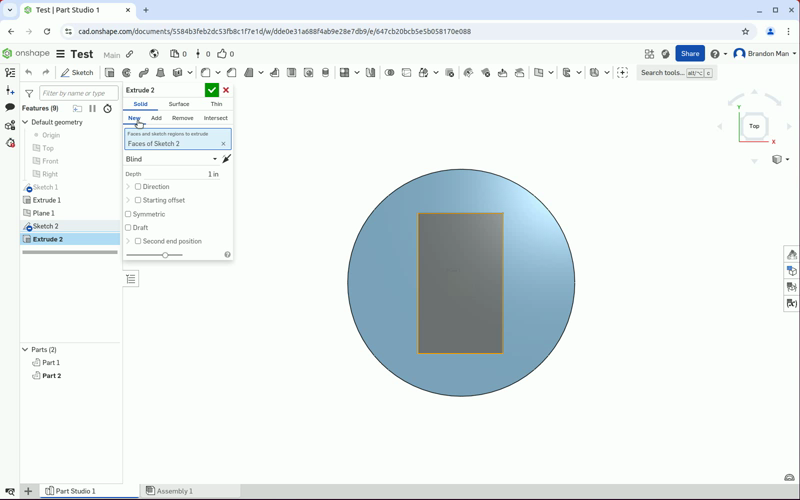
key(tab, 4)
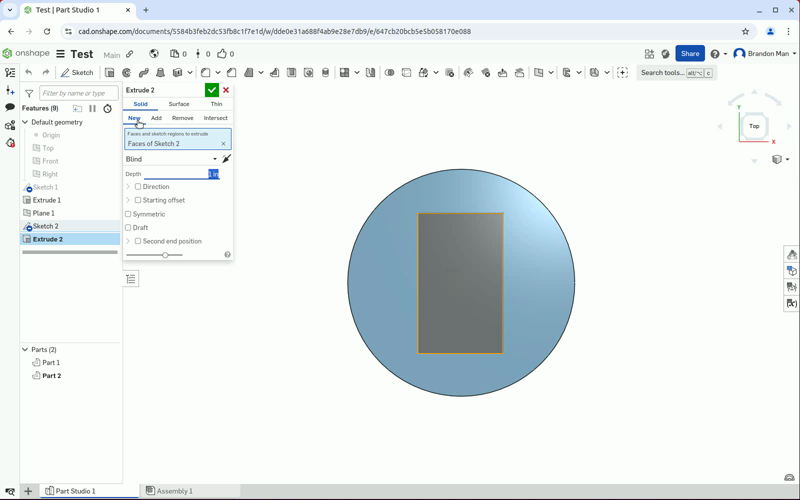
text(5.777)
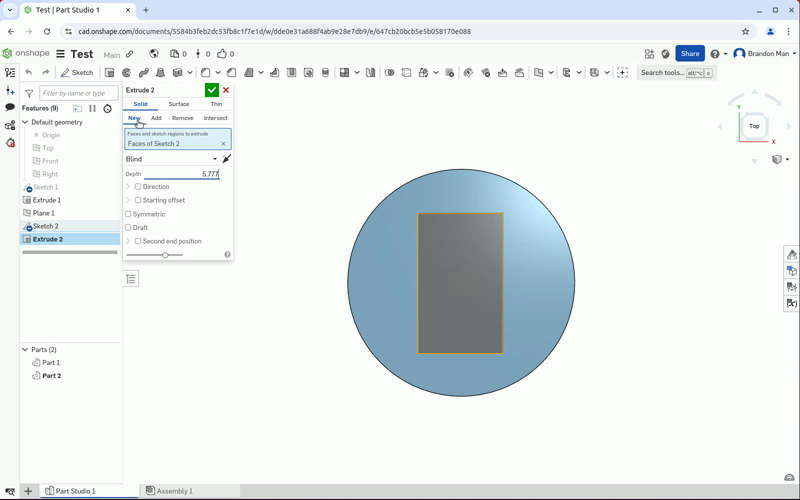
key(enter)
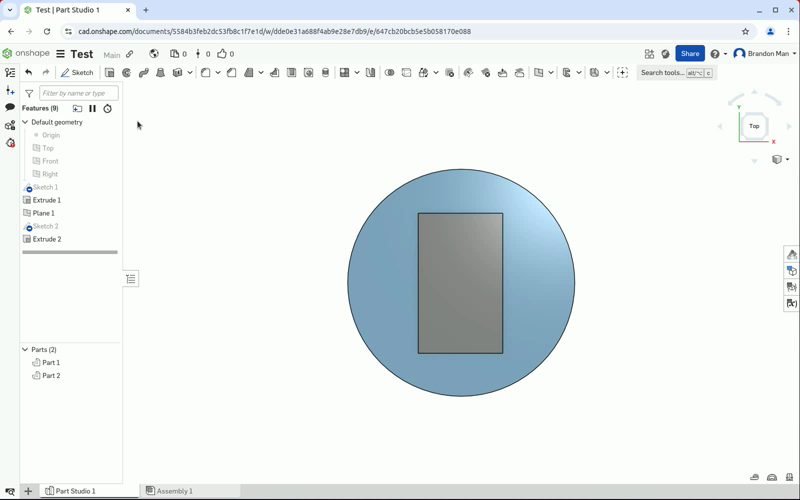
key(shift+h)
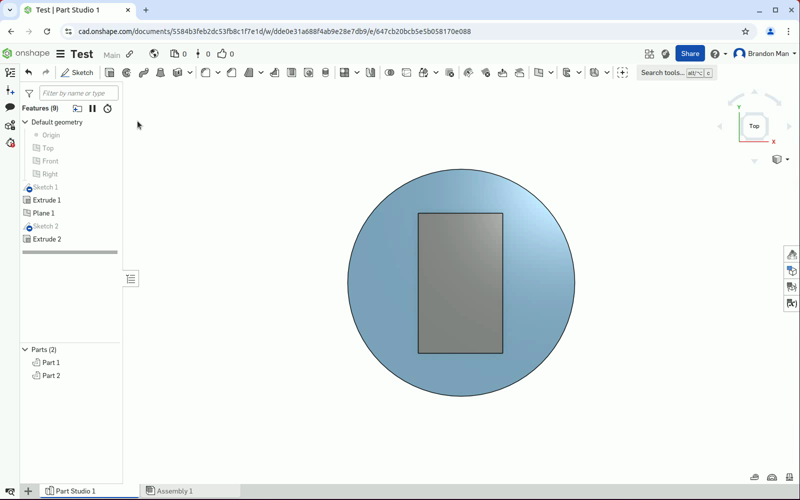
key(shift+h)
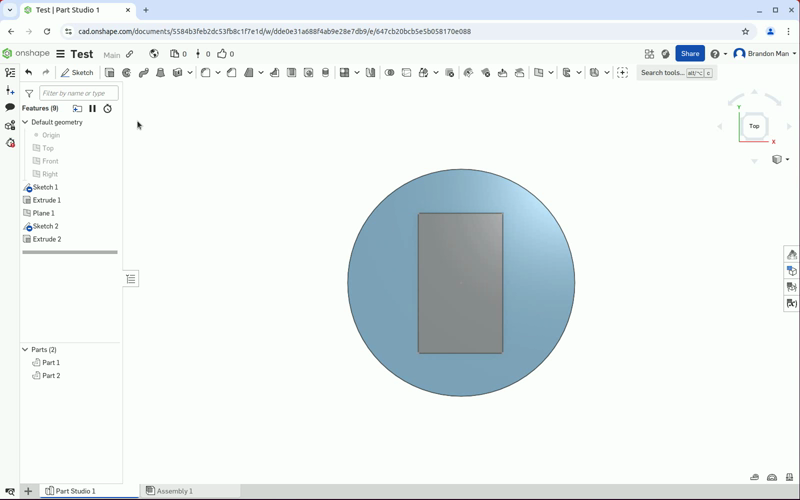
key(shift+7)
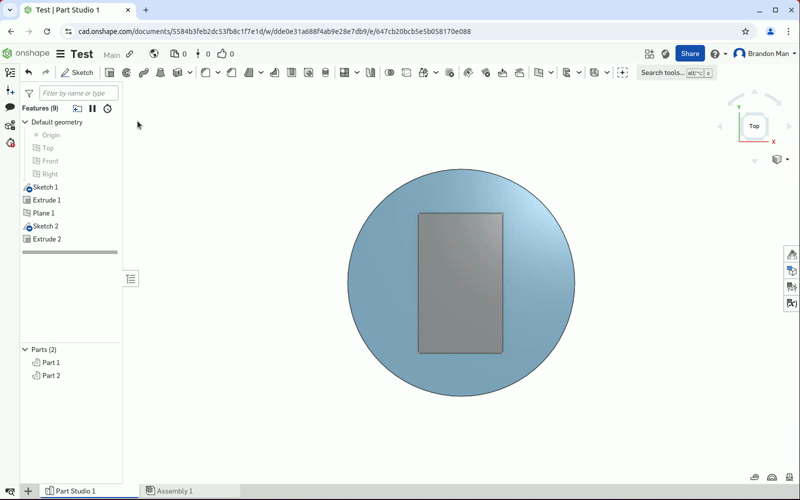
key(up, 3)
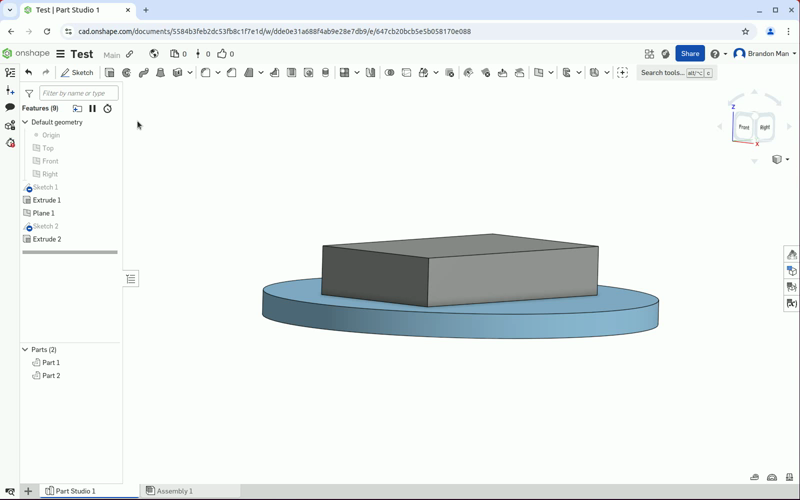
key(left, 3)
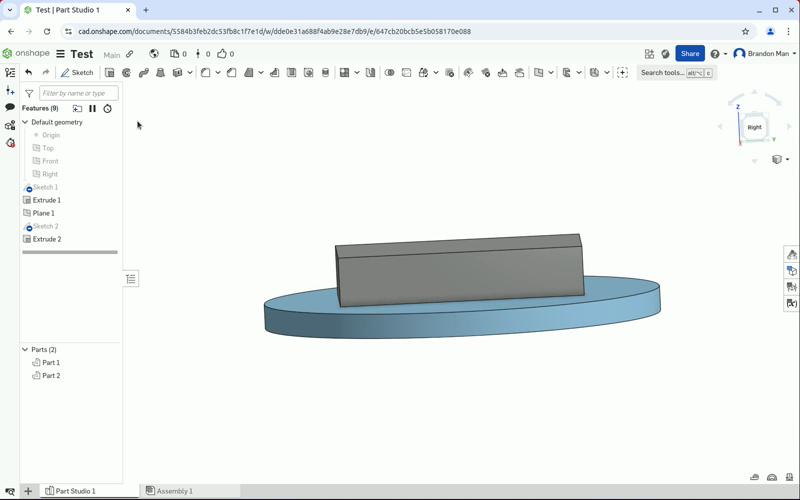
key(right, 3)
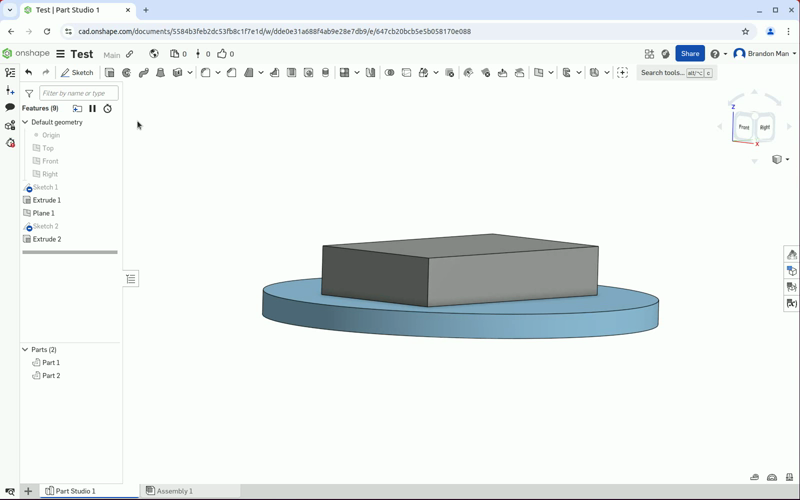
key(down, 3)
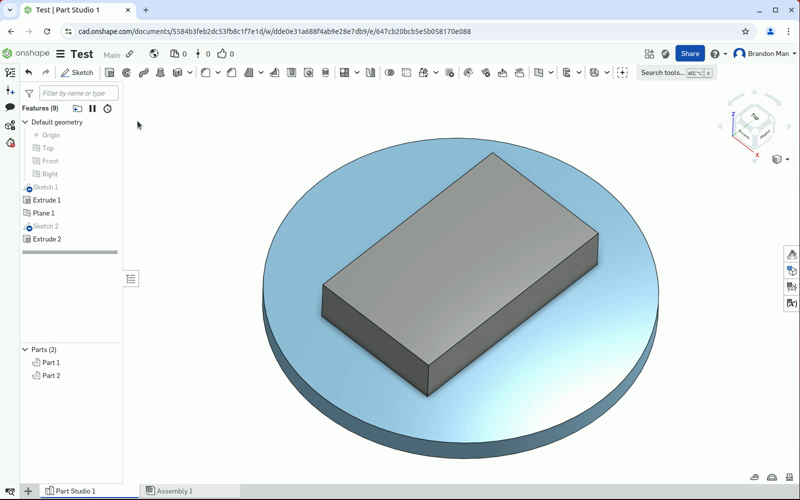
mouse_move(73, 189)
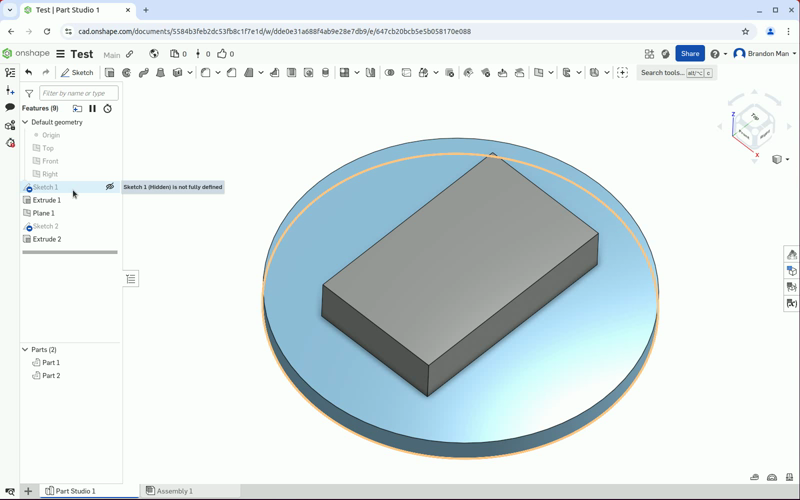
click(73, 189)